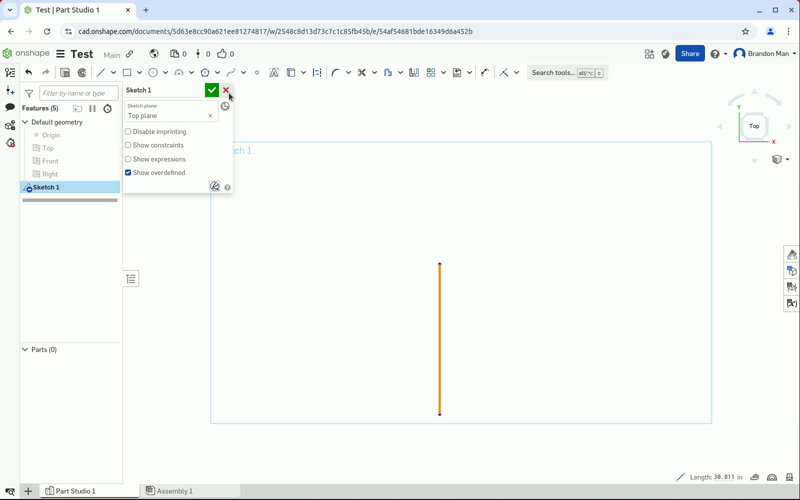
key(shift+h)
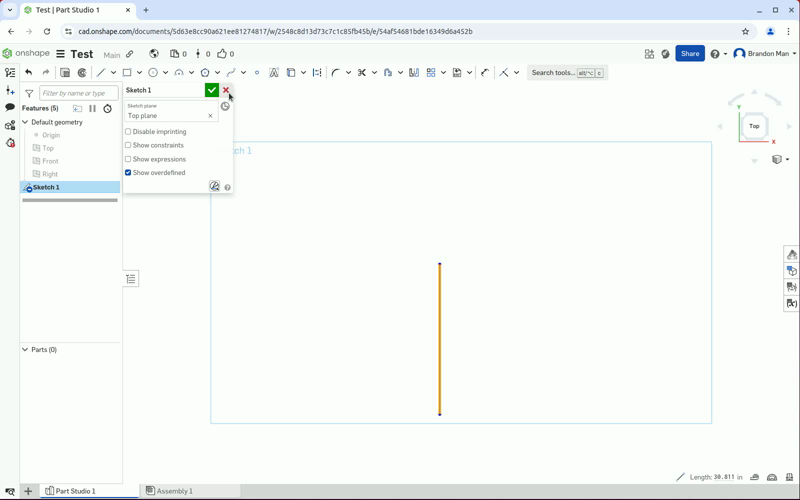
key(shift+s)
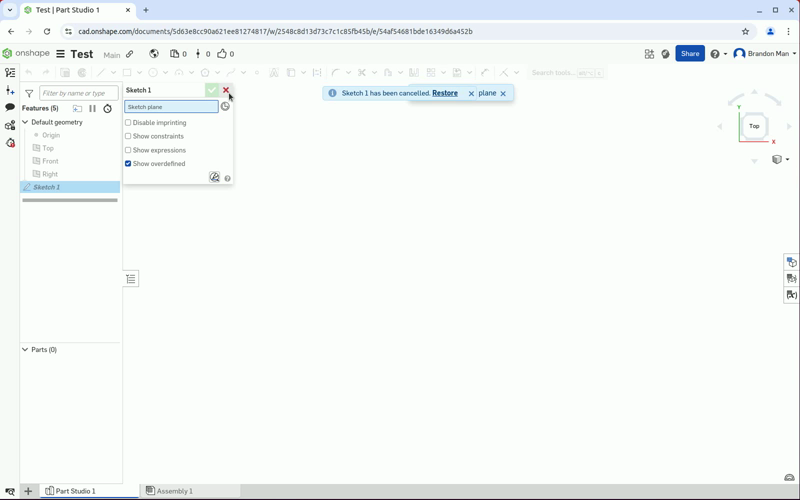
mouse_move(73, 150)
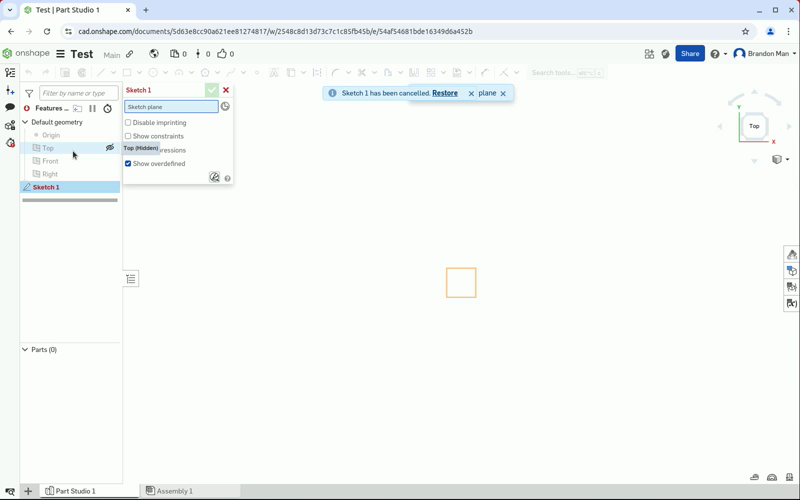
click(73, 150)
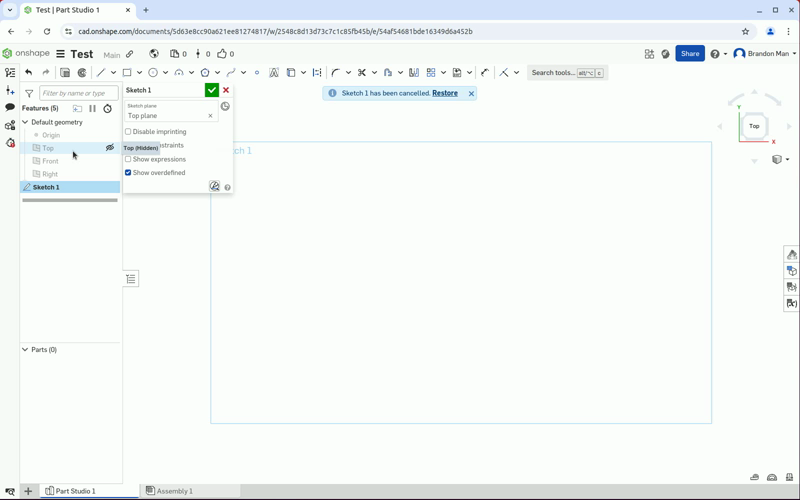
mouse_move(73, 352)
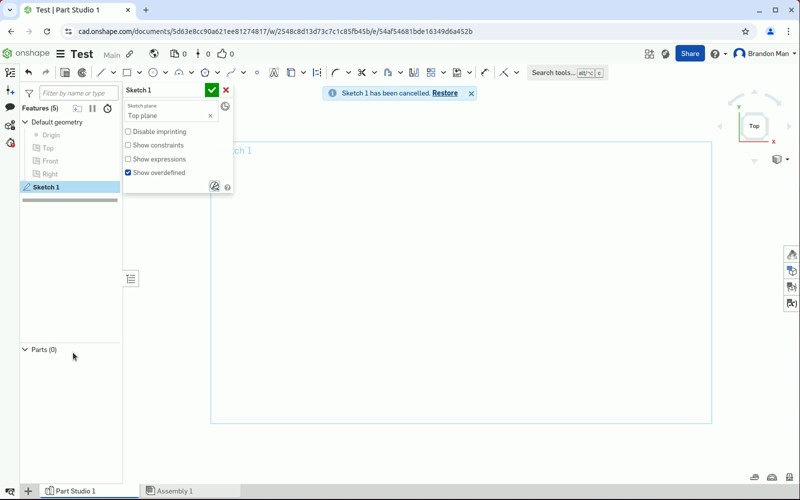
key(y)
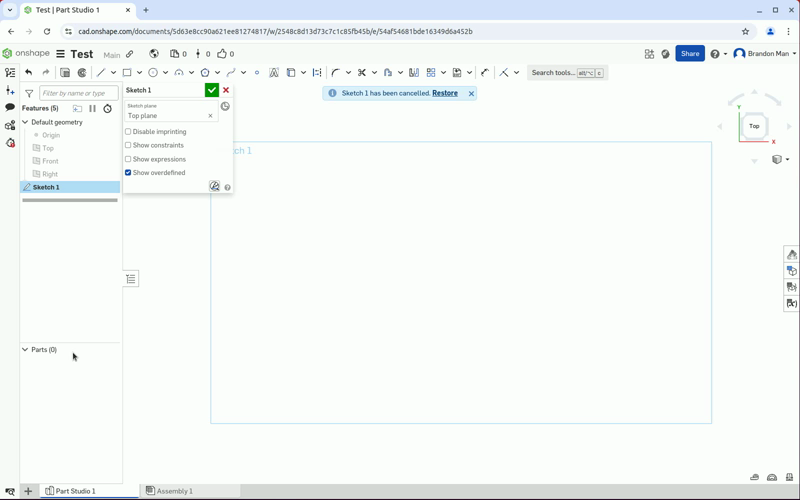
key(c)
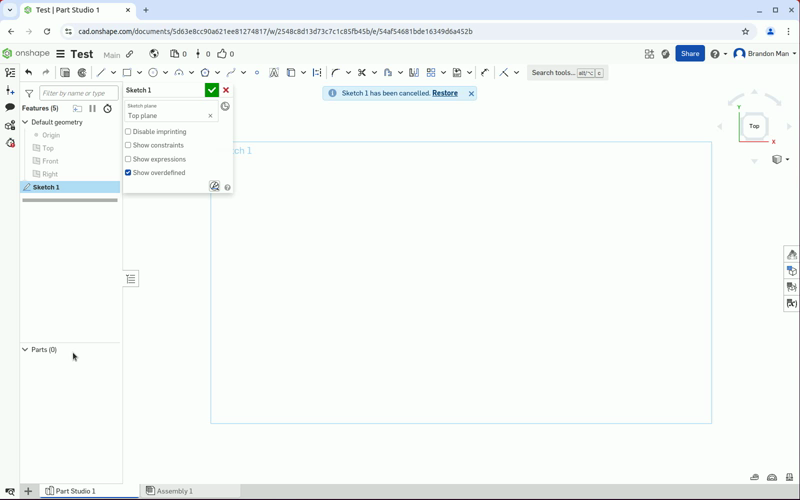
key_down(shift)
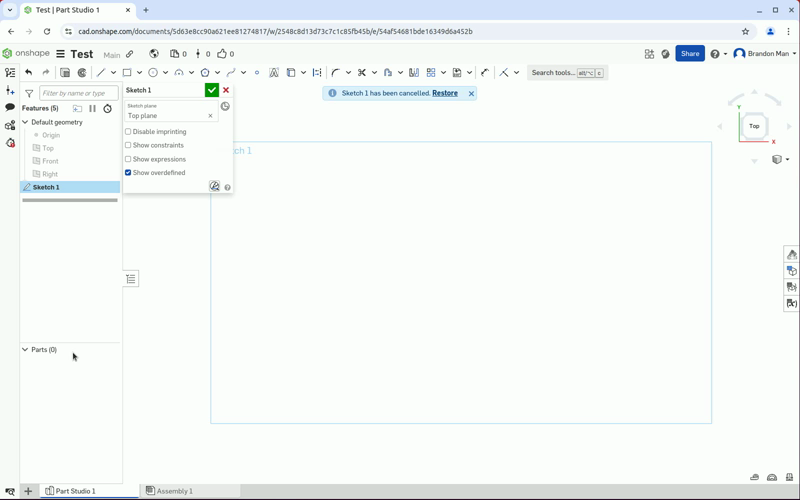
mouse_move(461, 282)
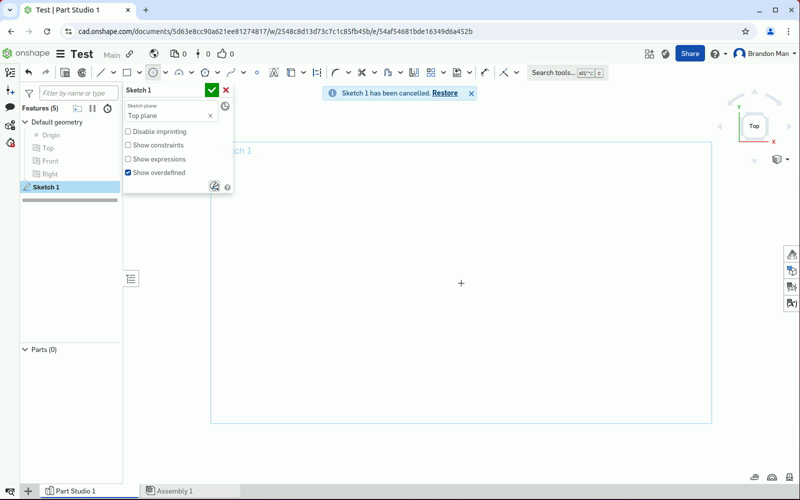
click(461, 282)
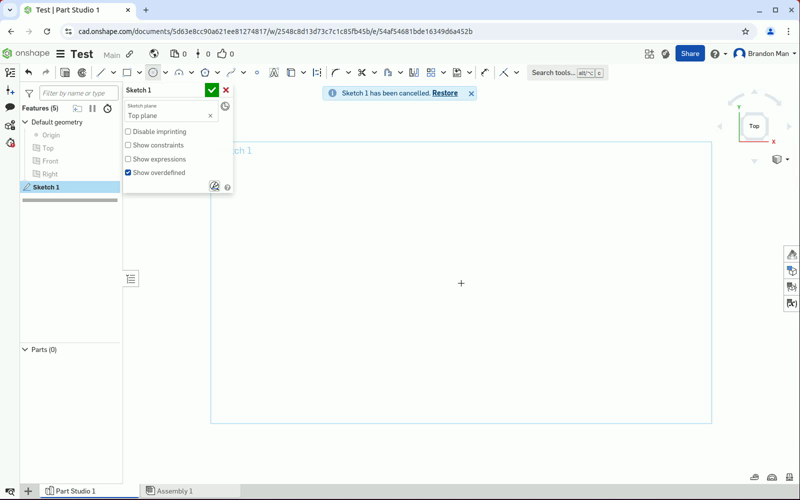
key_up(shift)
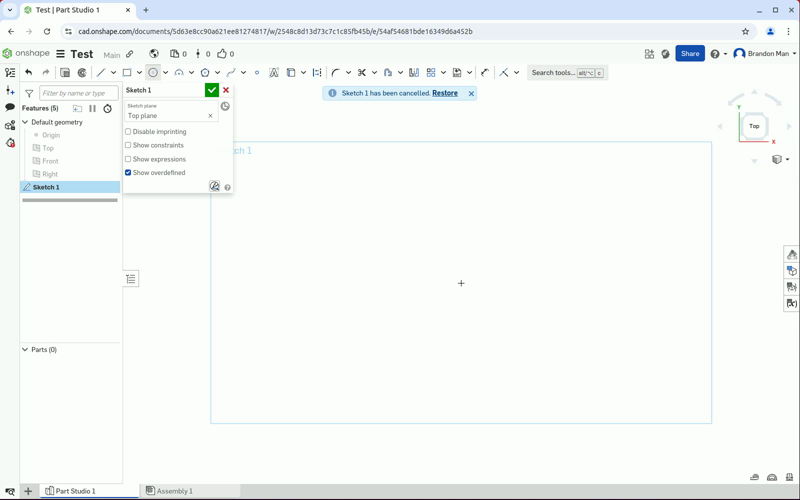
mouse_move(574, 282)
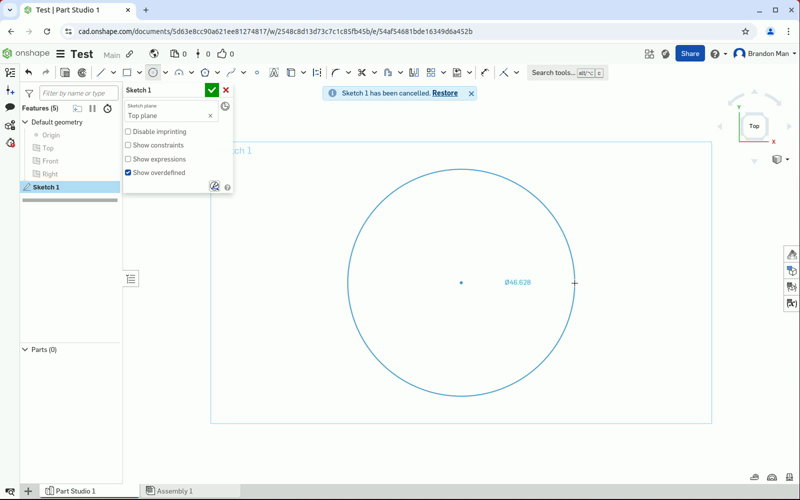
click(574, 282)
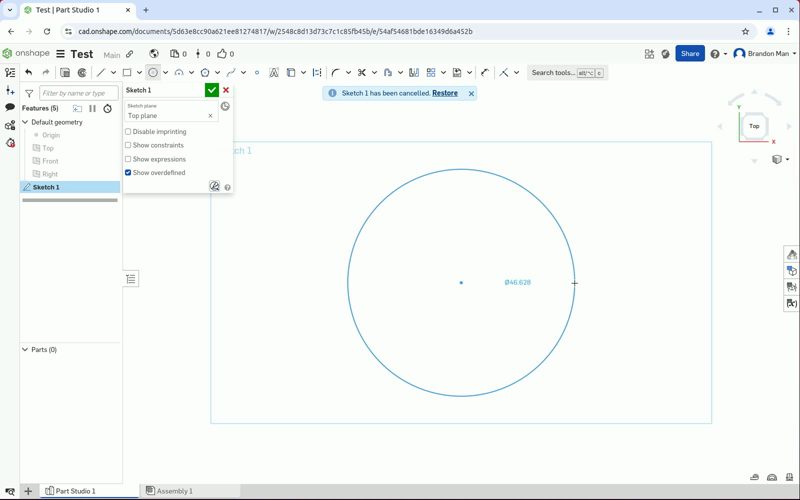
key(esc)
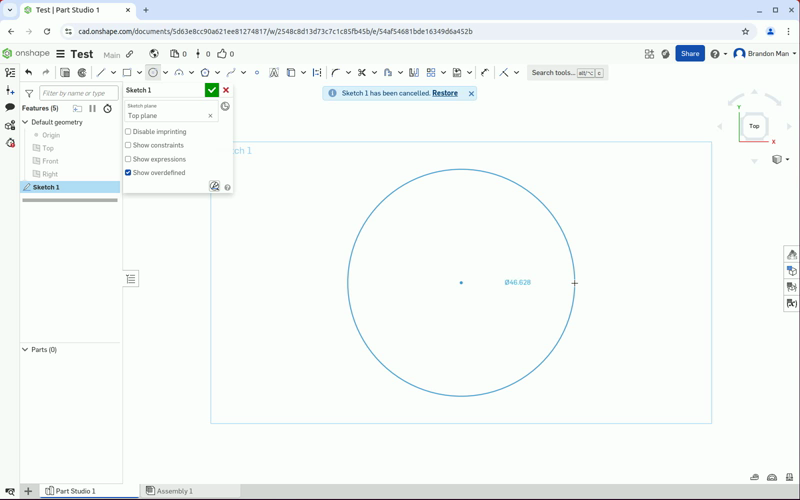
mouse_move(461, 231)
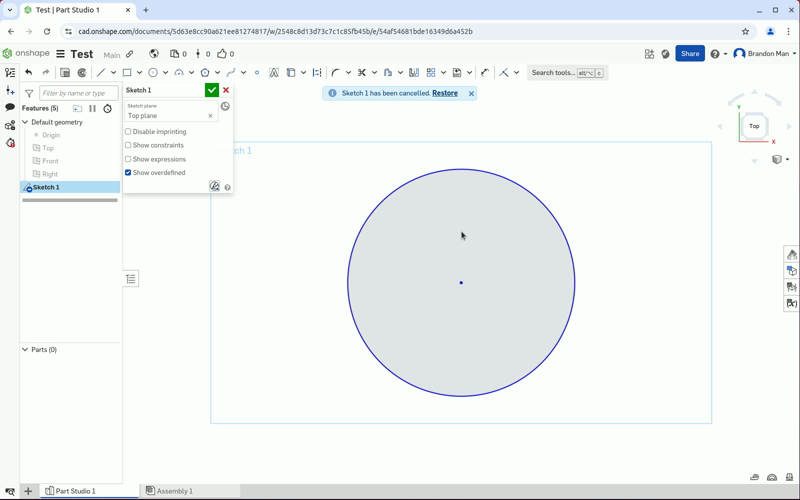
click(461, 231)
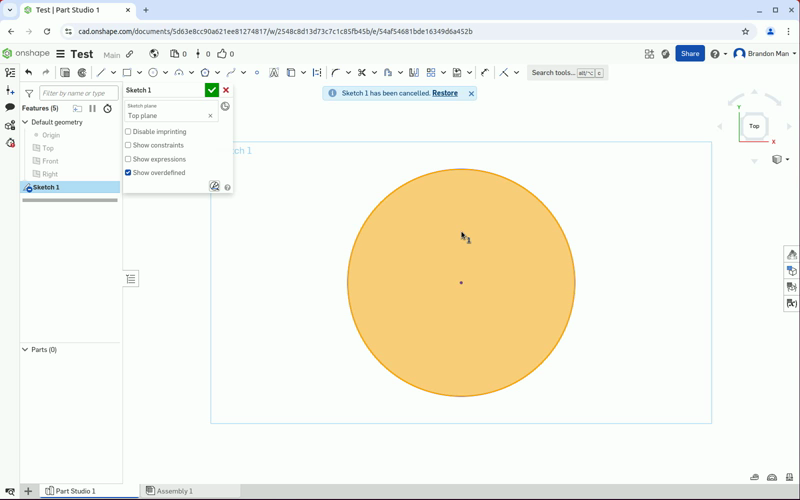
mouse_move(73, 352)
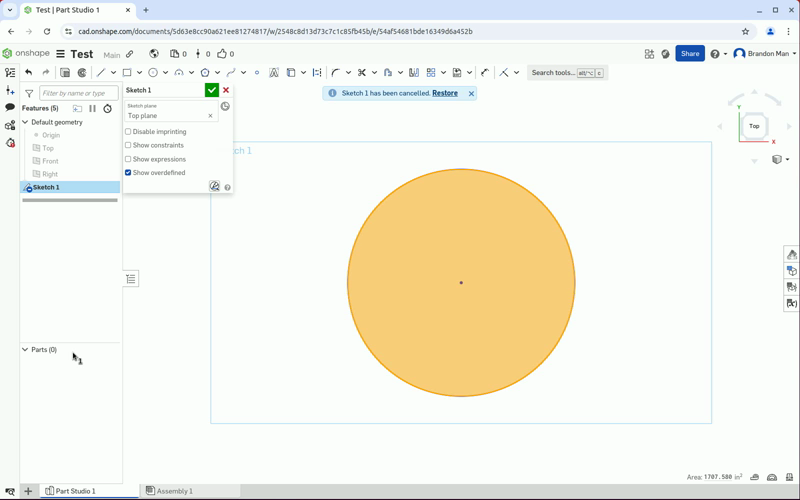
key(shift+y)
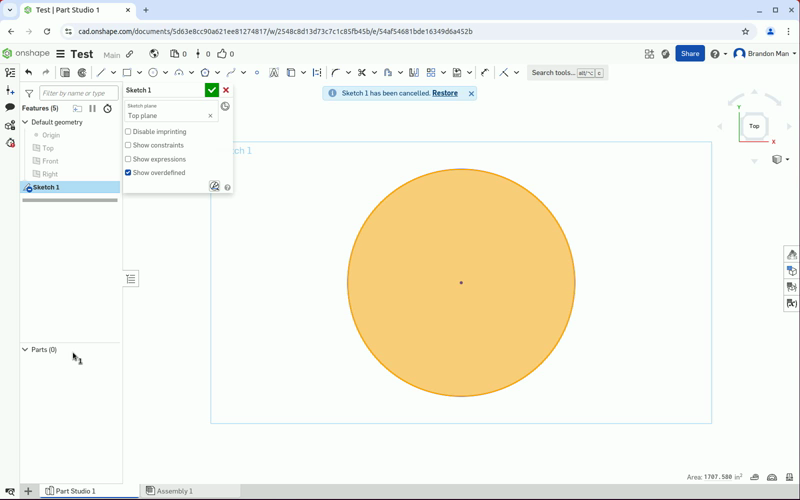
key(shift+e)
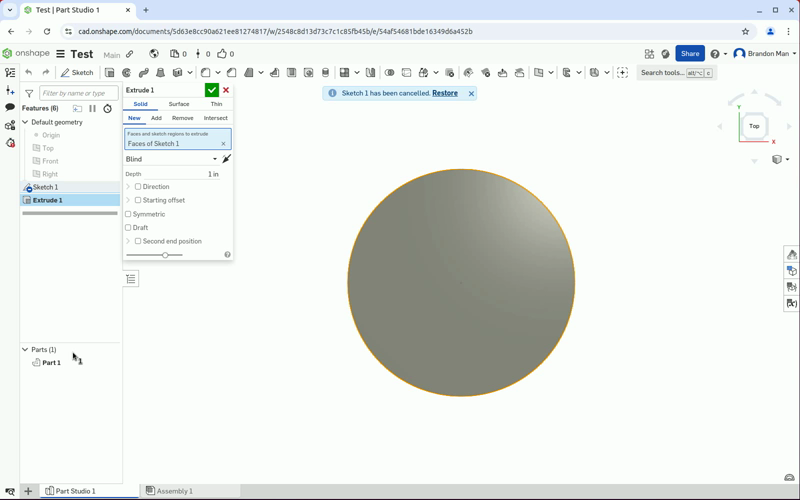
mouse_move(143, 106)
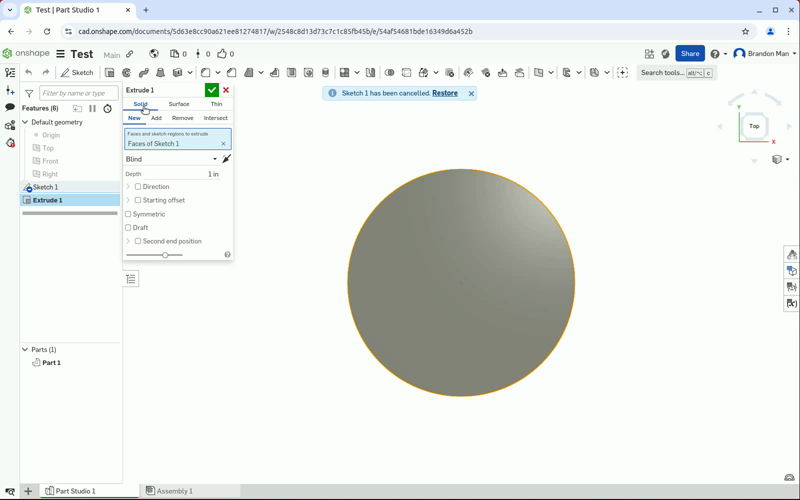
click(143, 106)
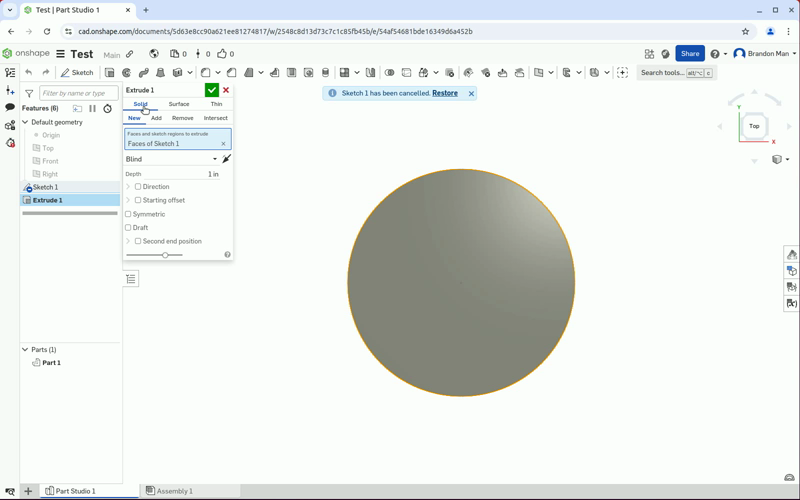
mouse_move(137, 120)
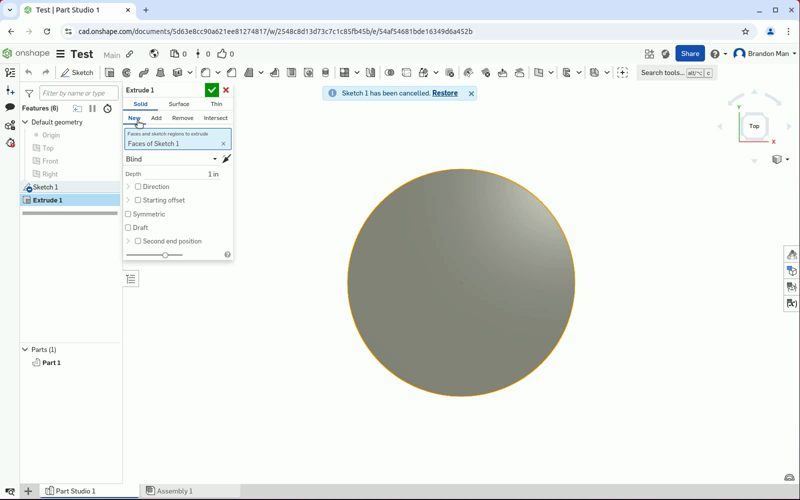
click(137, 120)
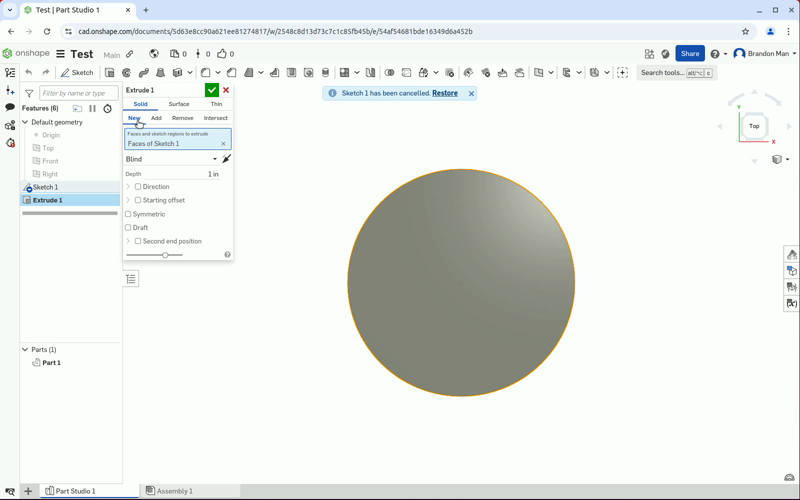
key(tab, 4)
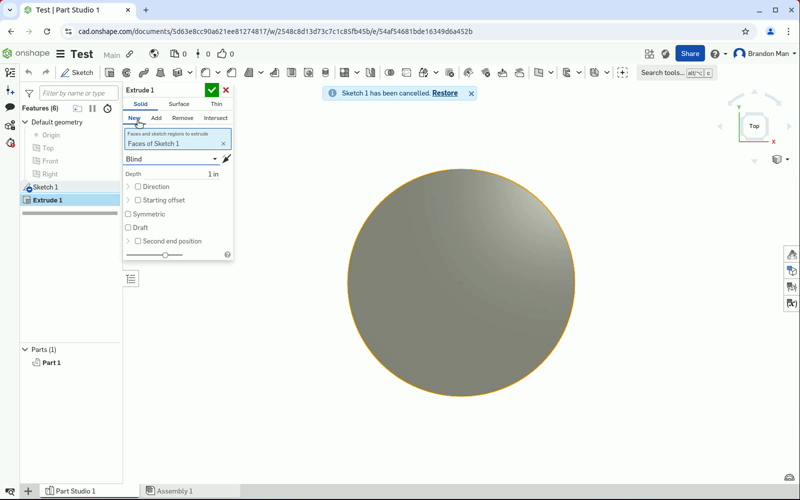
text(6.981)
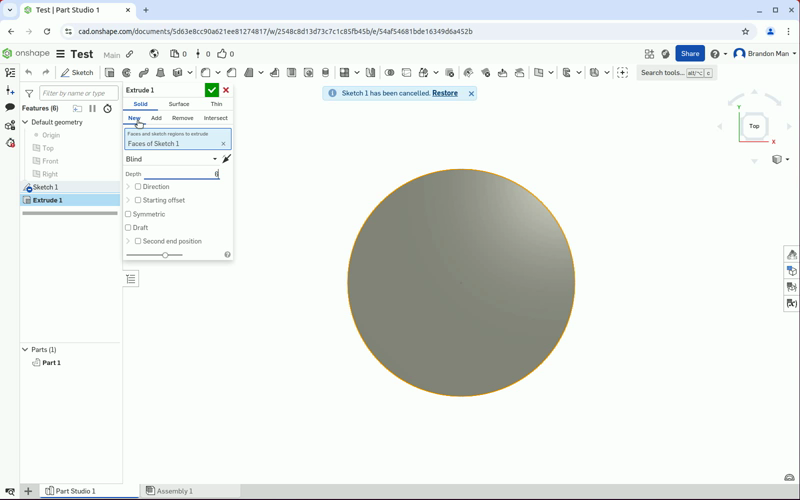
key(enter)
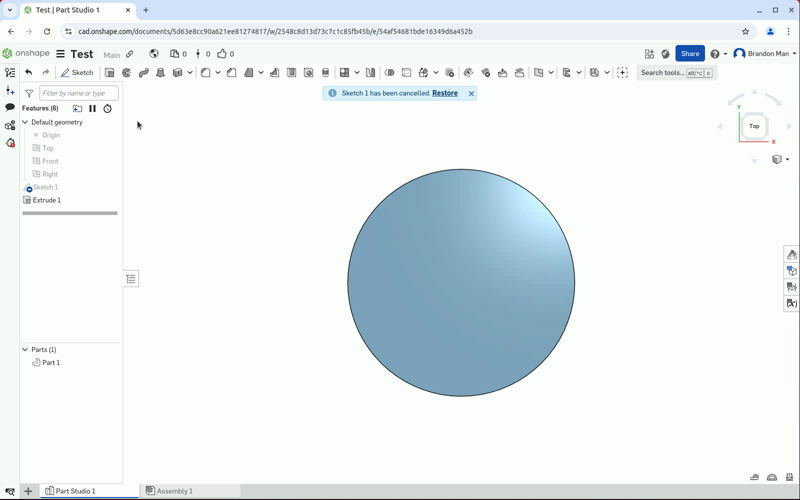
key(shift+h)
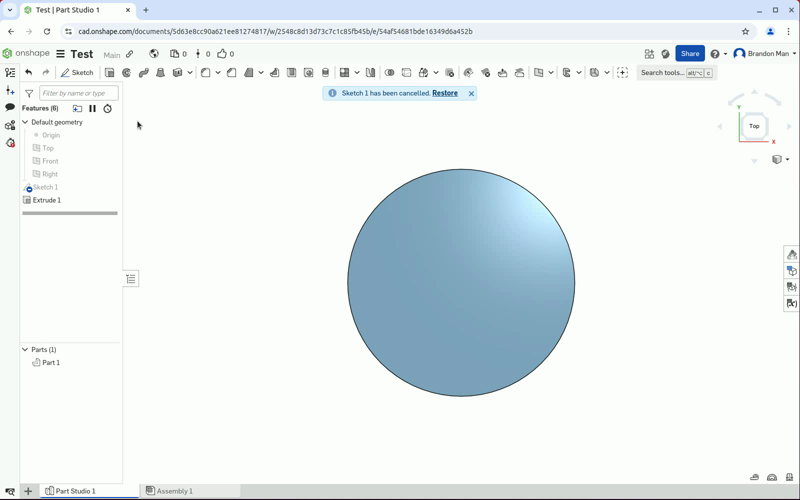
key(shift+h)
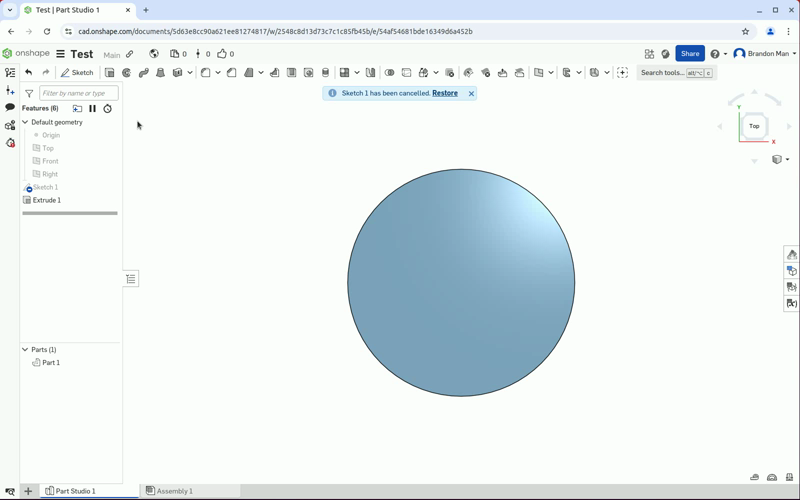
mouse_move(73, 189)
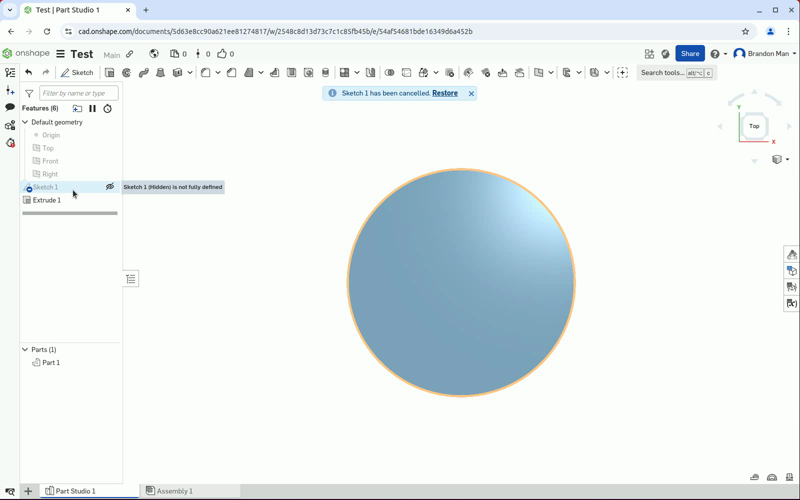
click(73, 189)
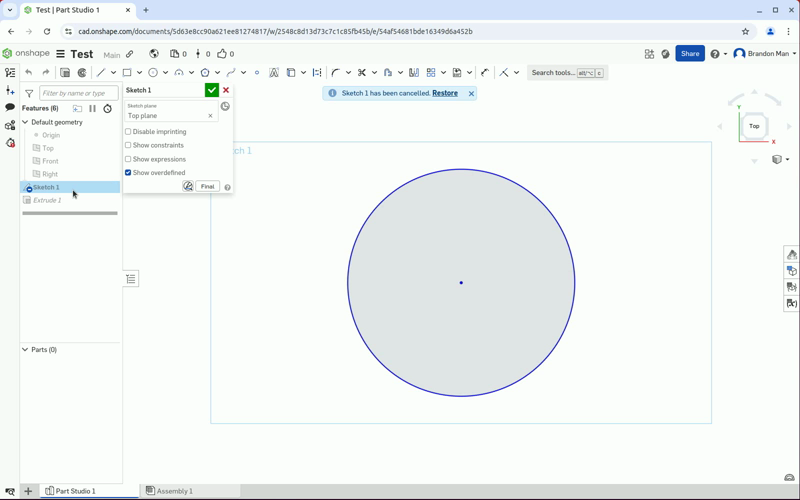
mouse_move(229, 92)
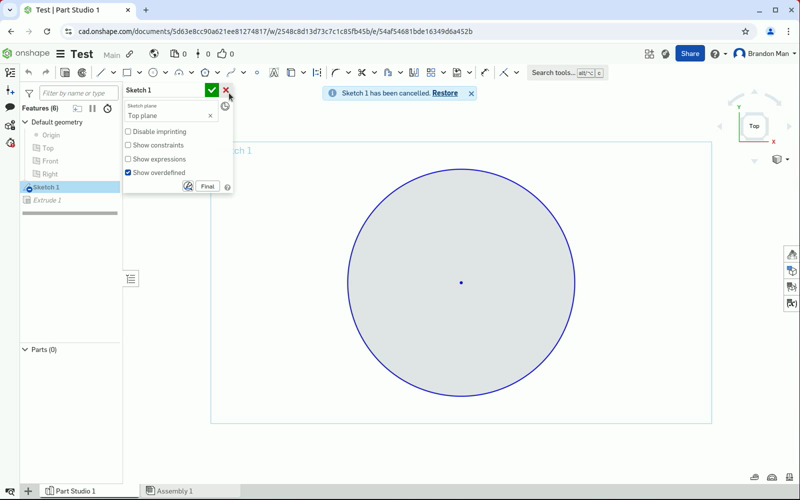
click(229, 92)
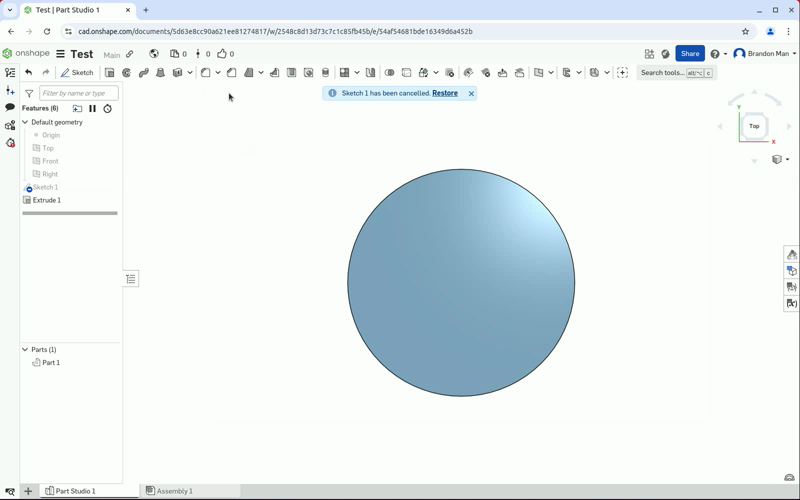
mouse_move(541, 75)
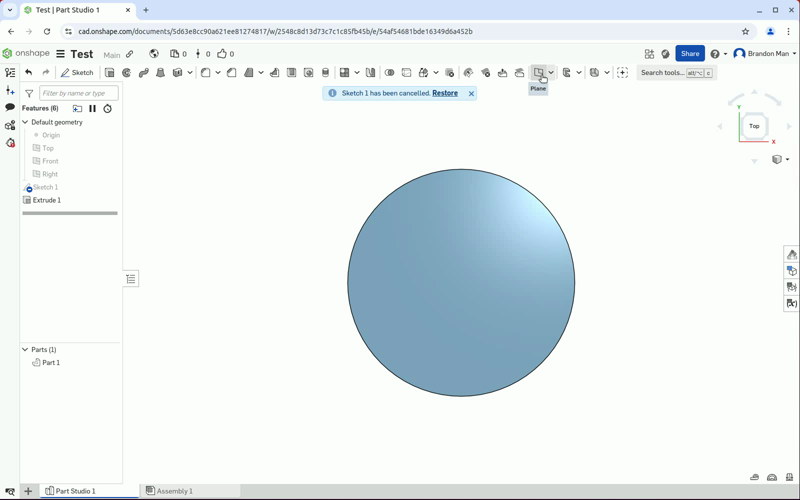
click(541, 75)
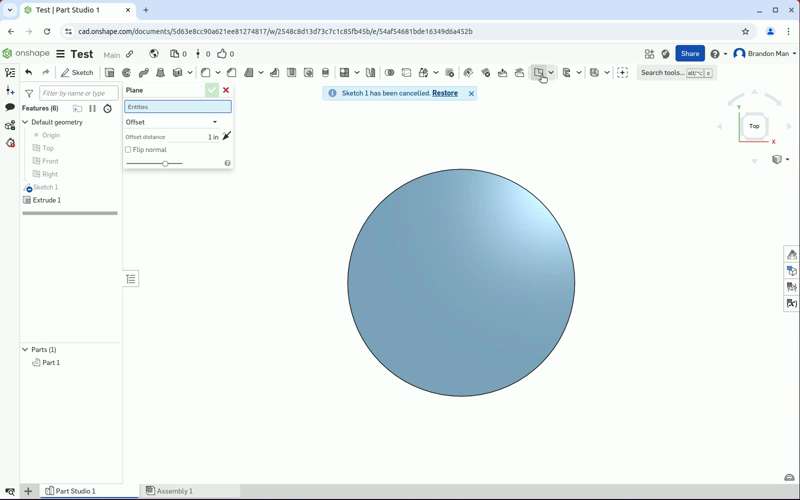
mouse_move(73, 150)
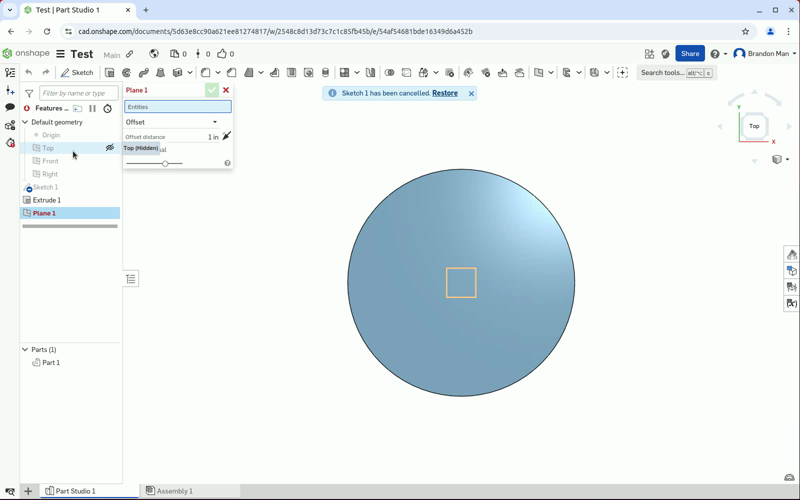
click(73, 150)
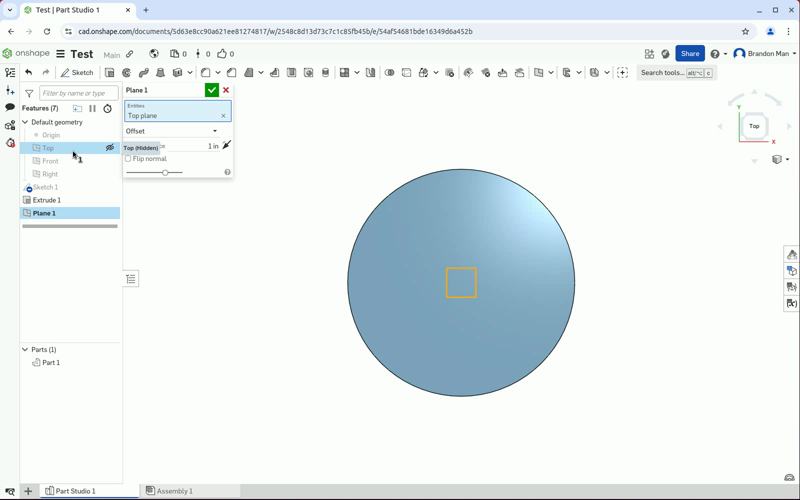
key(tab, 2)
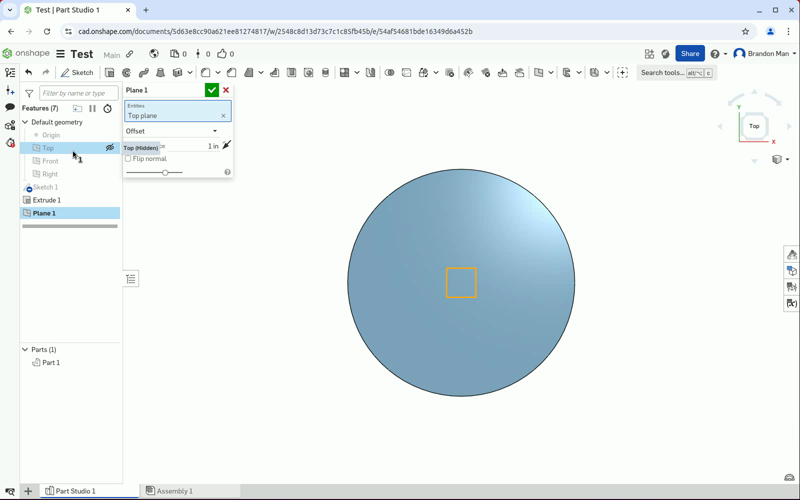
text(6.994)
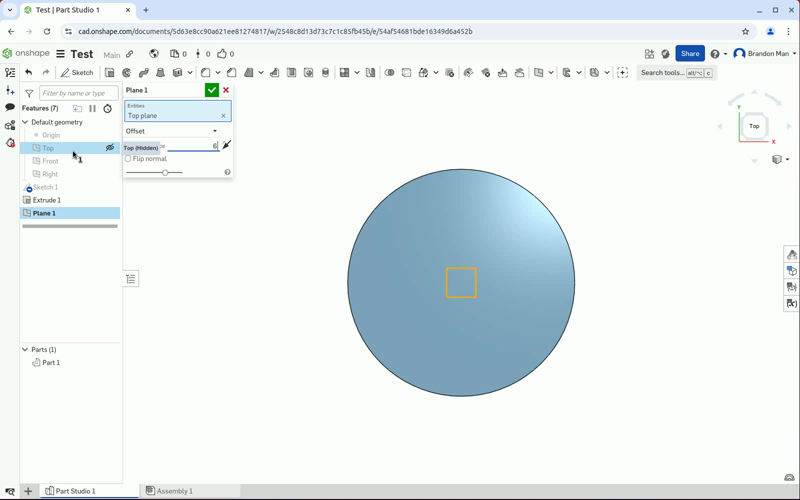
key(enter, 2)
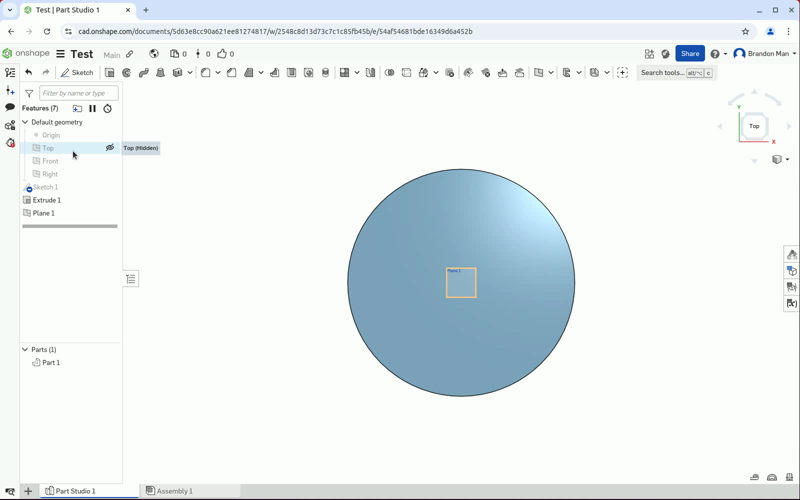
key(shift+s)
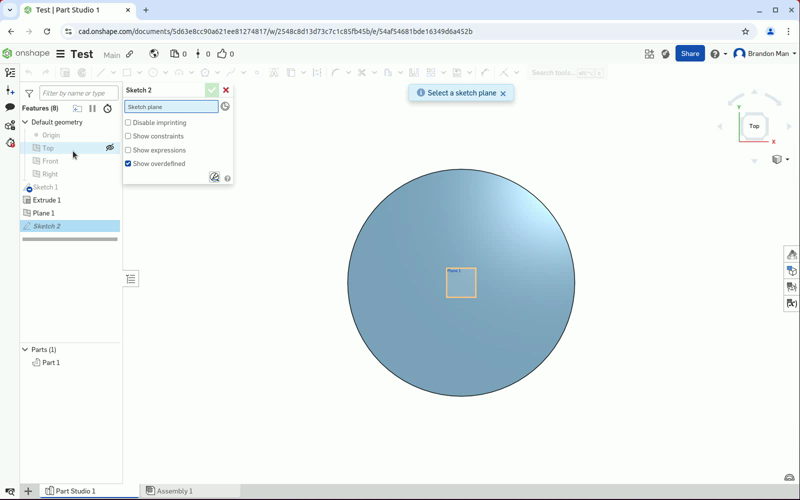
mouse_move(73, 215)
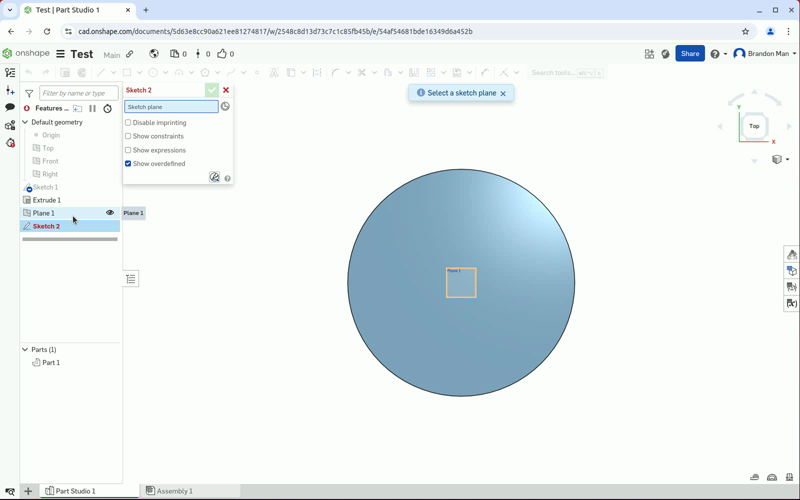
click(73, 215)
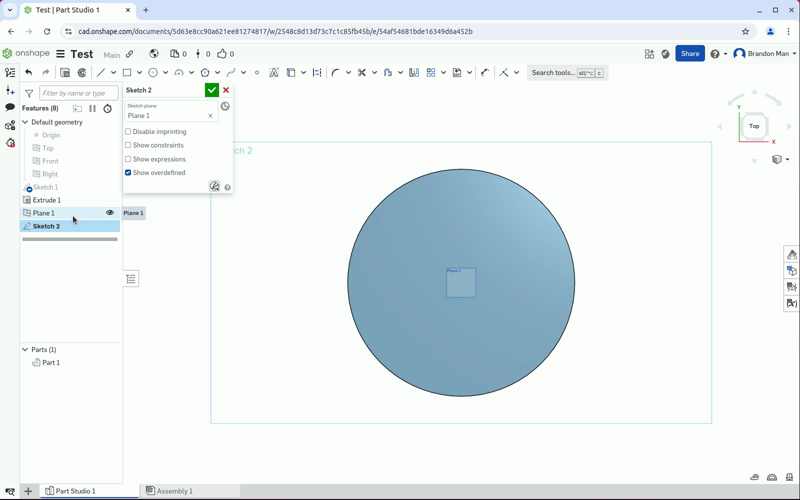
mouse_move(73, 352)
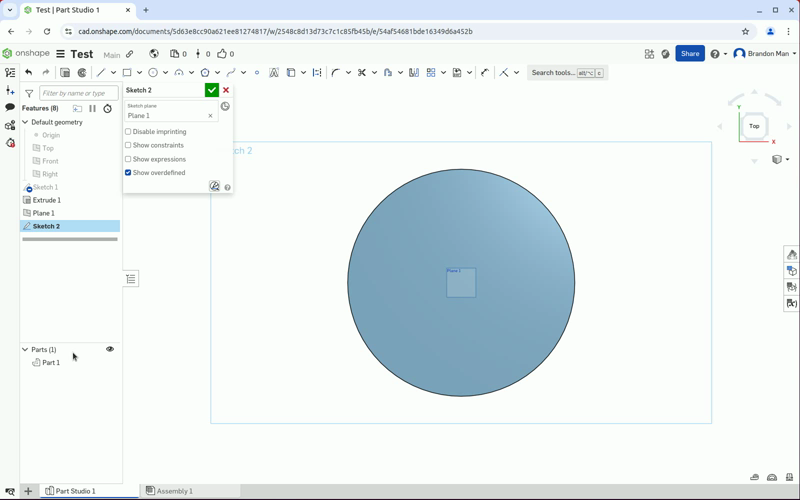
key(y)
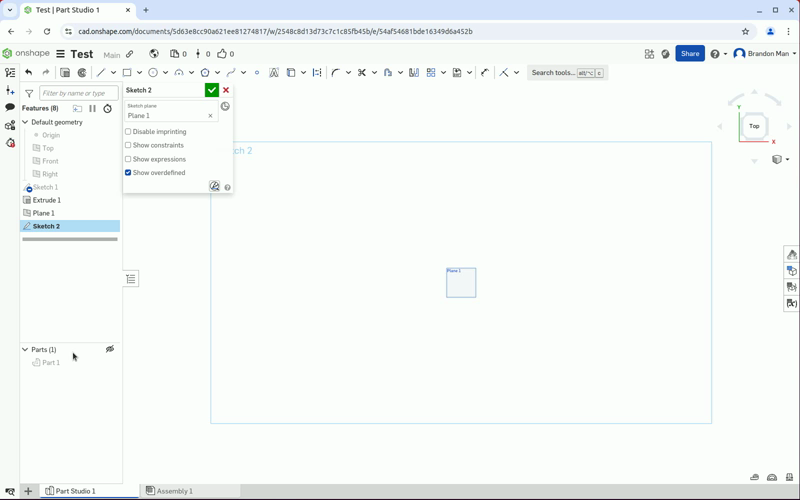
key(c)
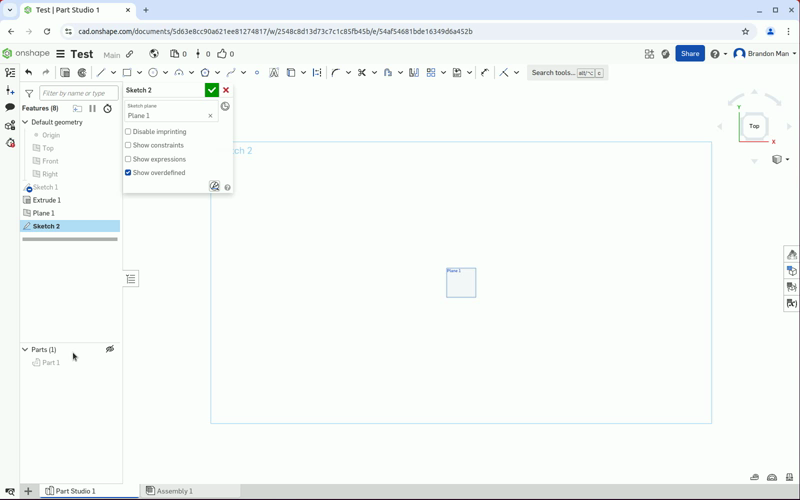
key_down(shift)
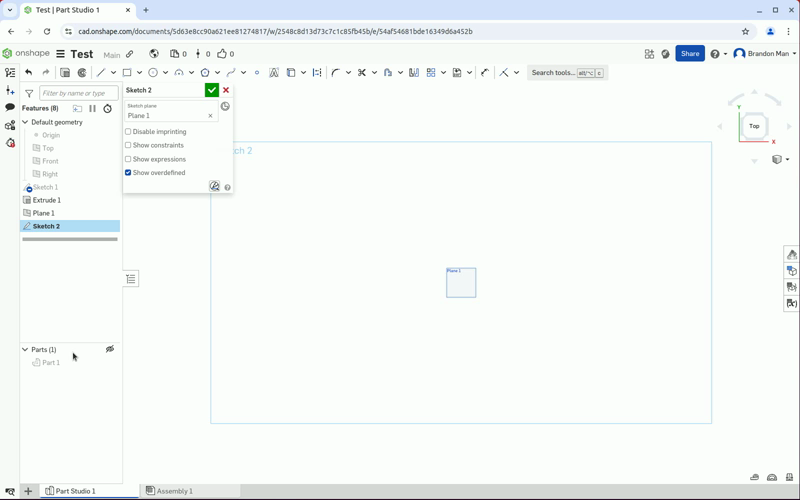
mouse_move(461, 282)
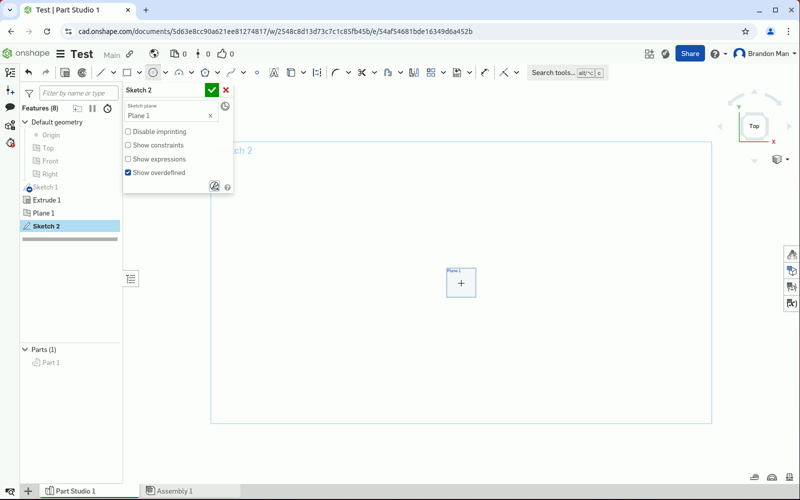
click(461, 282)
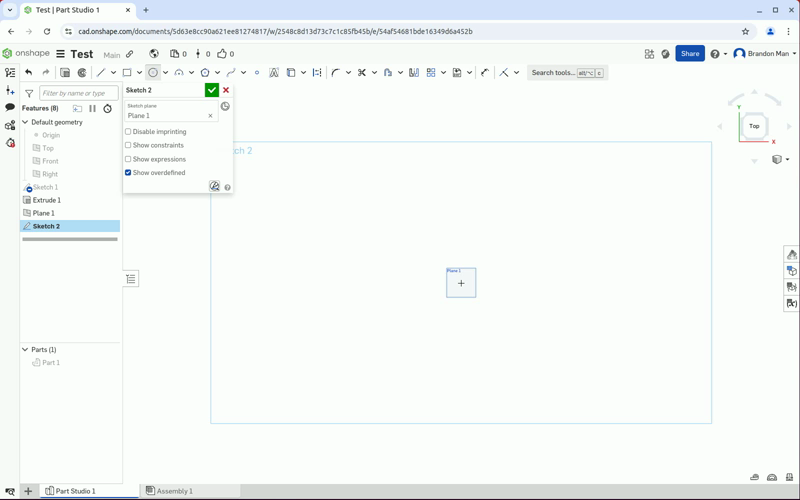
key_up(shift)
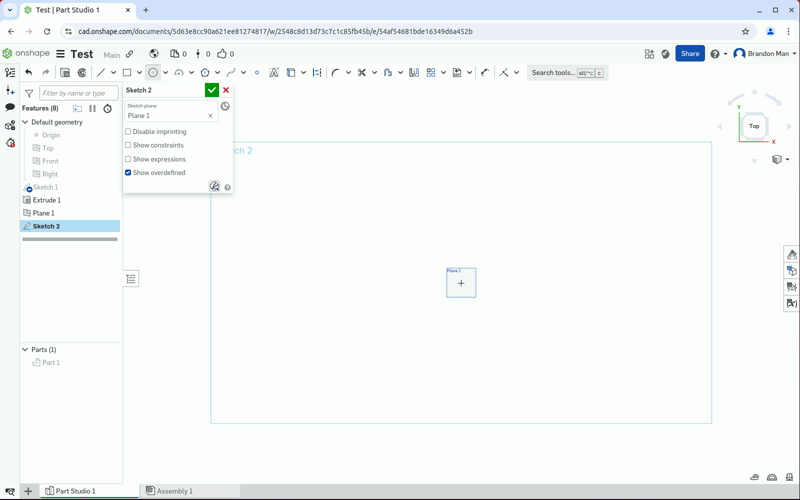
mouse_move(568, 282)
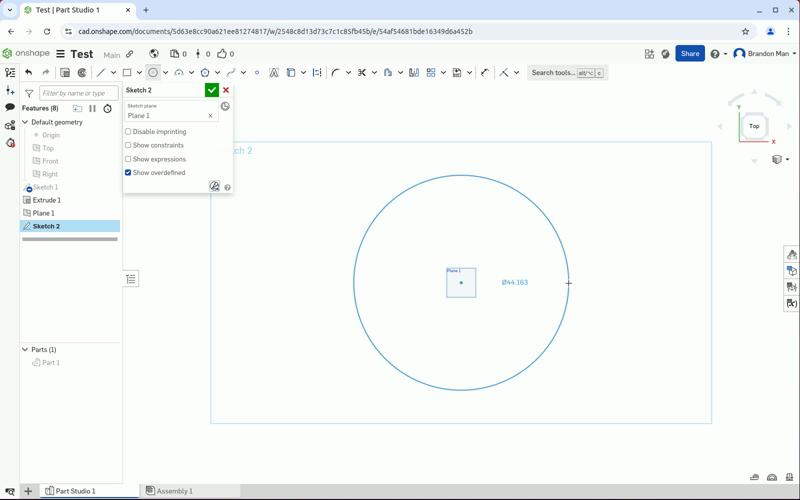
click(568, 282)
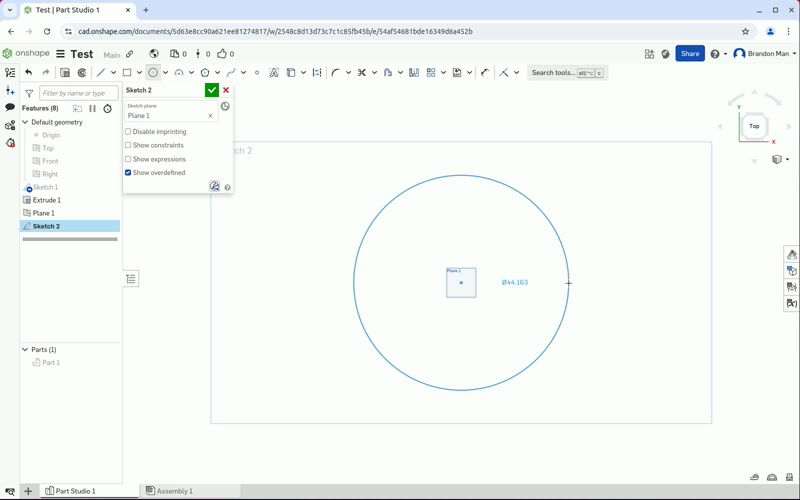
key(esc)
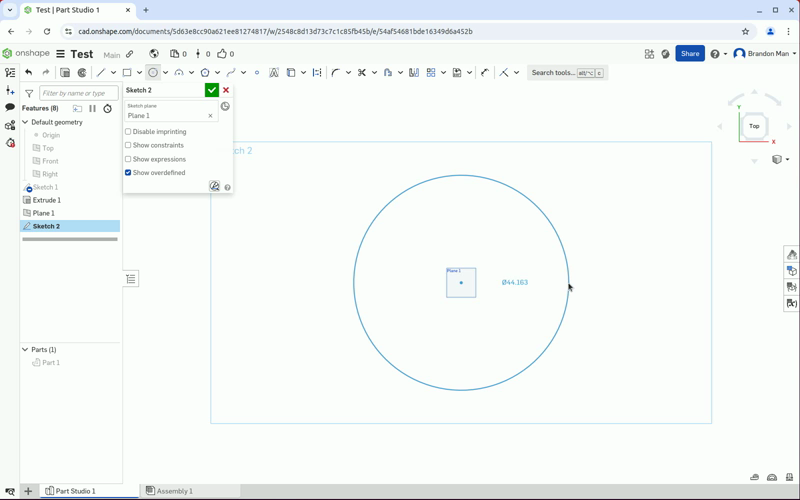
mouse_move(465, 365)
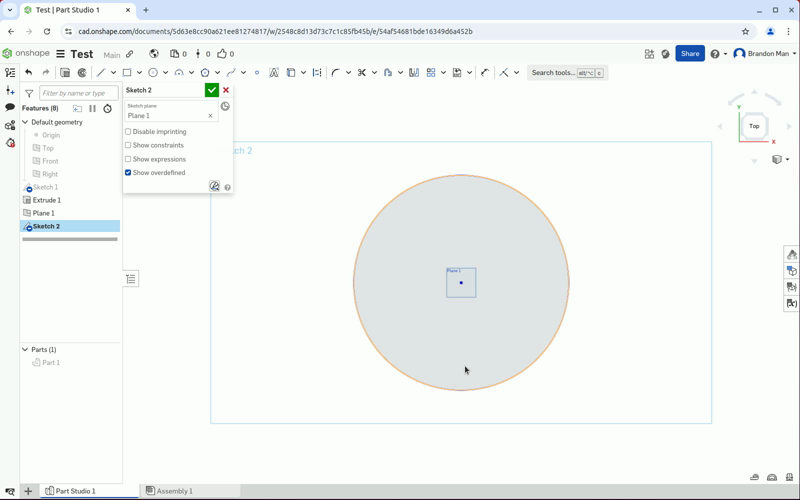
click(465, 365)
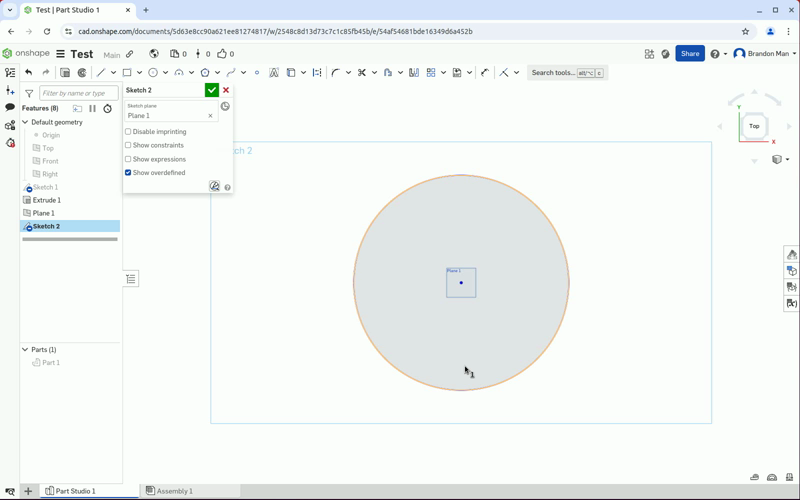
mouse_move(73, 352)
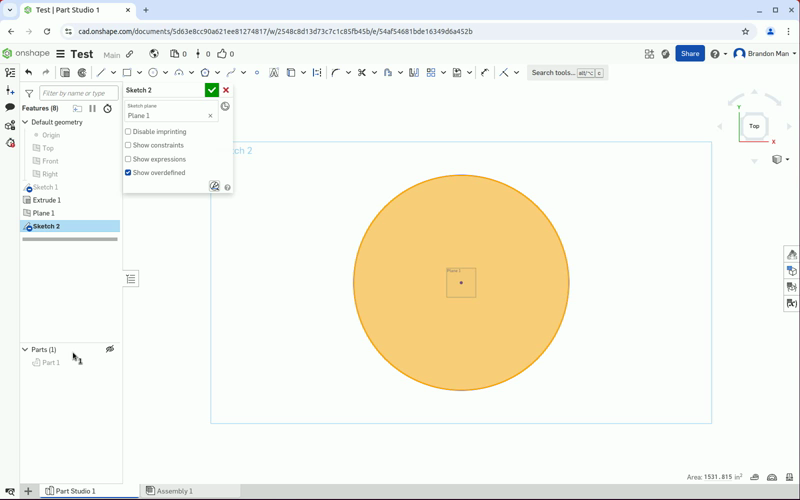
key(shift+y)
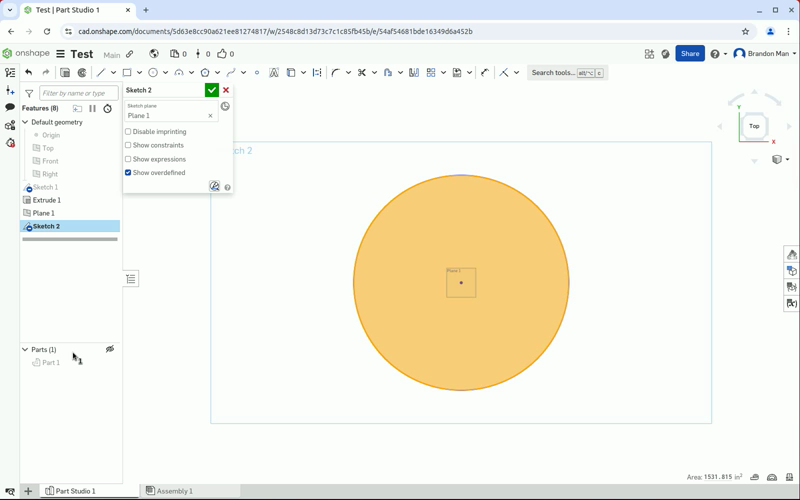
key(shift+e)
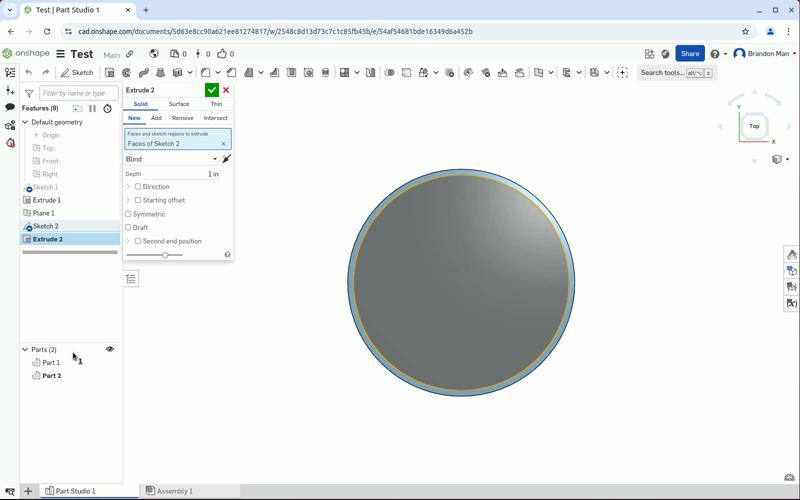
mouse_move(143, 106)
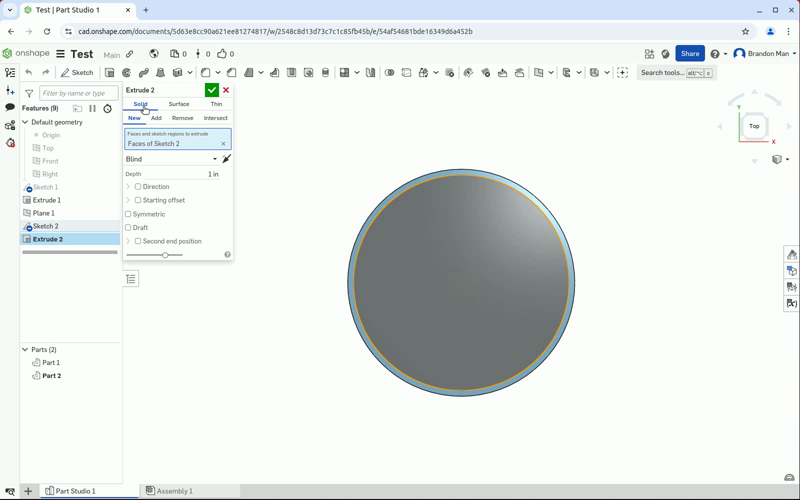
click(143, 106)
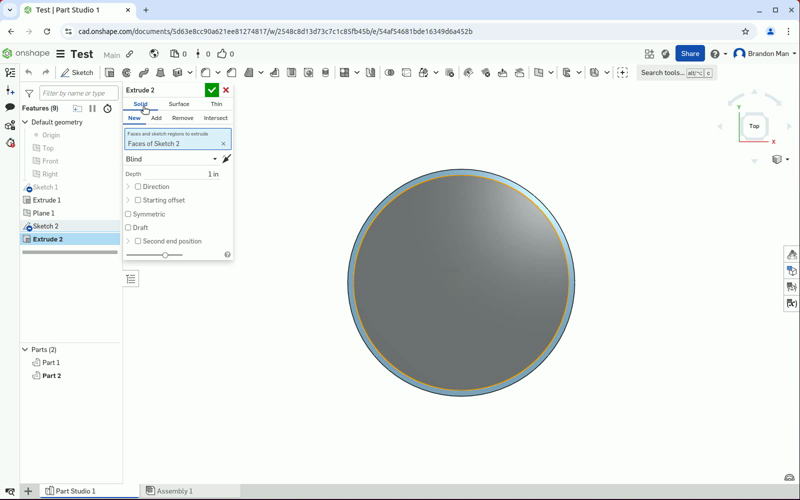
mouse_move(186, 120)
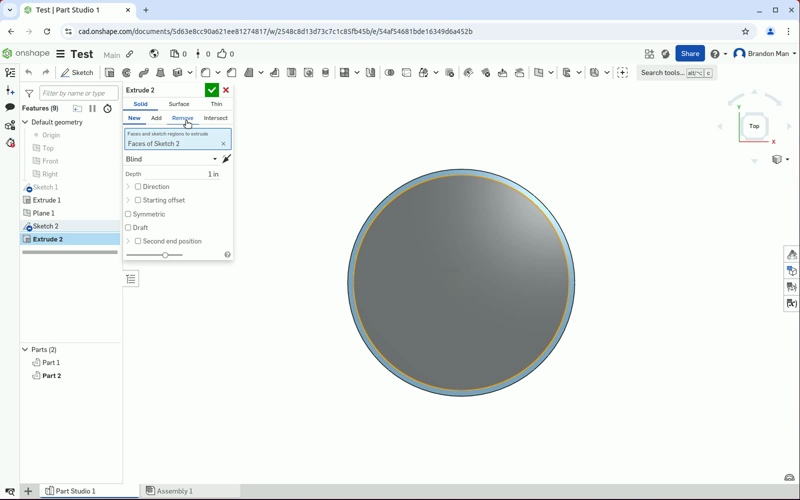
click(186, 120)
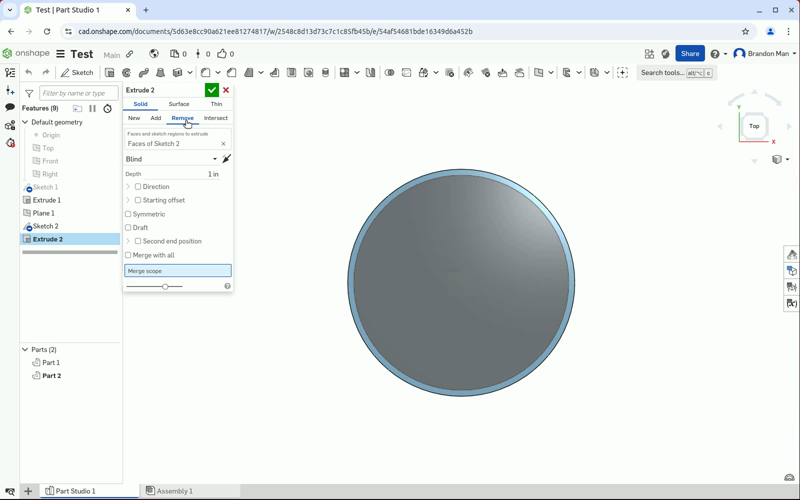
key(tab, 4)
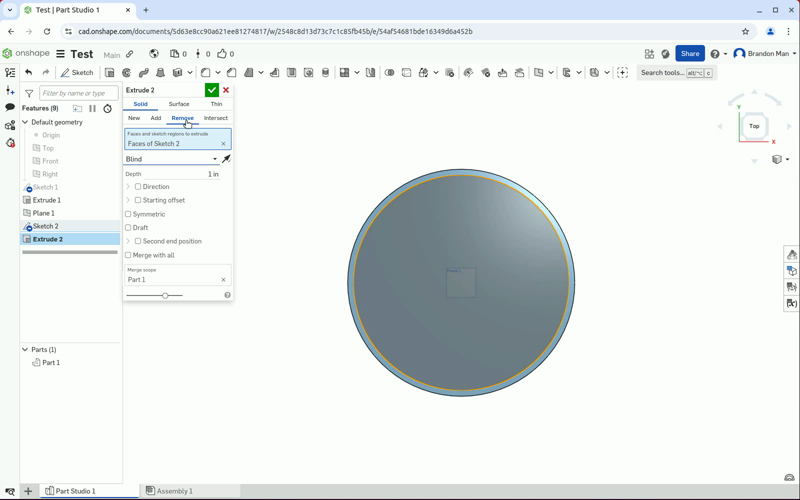
text(4.574)
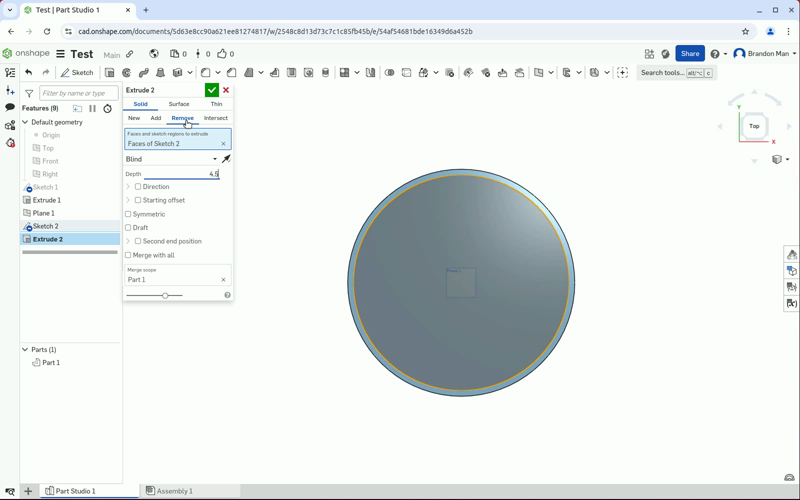
key(tab, 6)
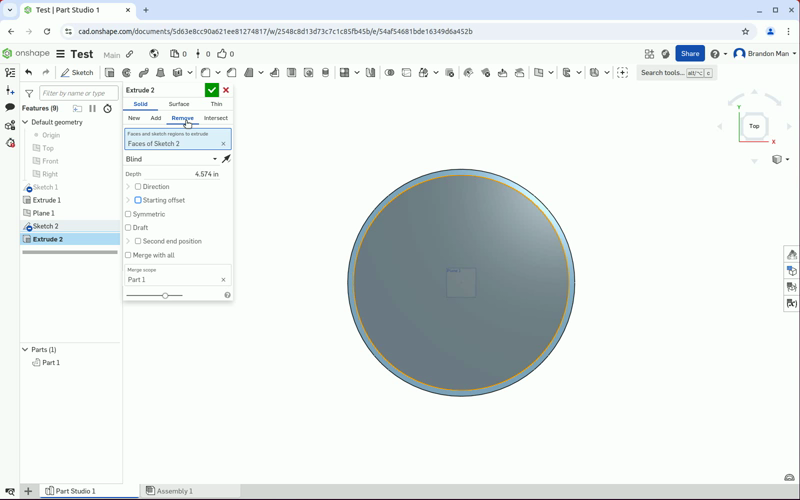
key(space)
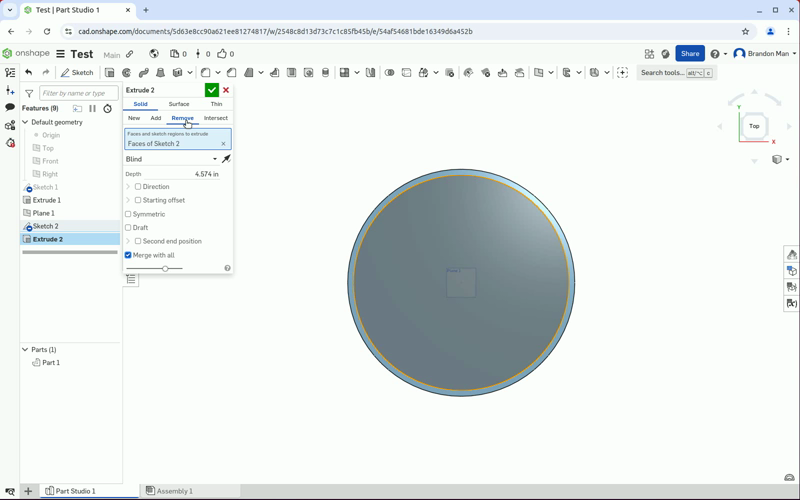
key(enter)
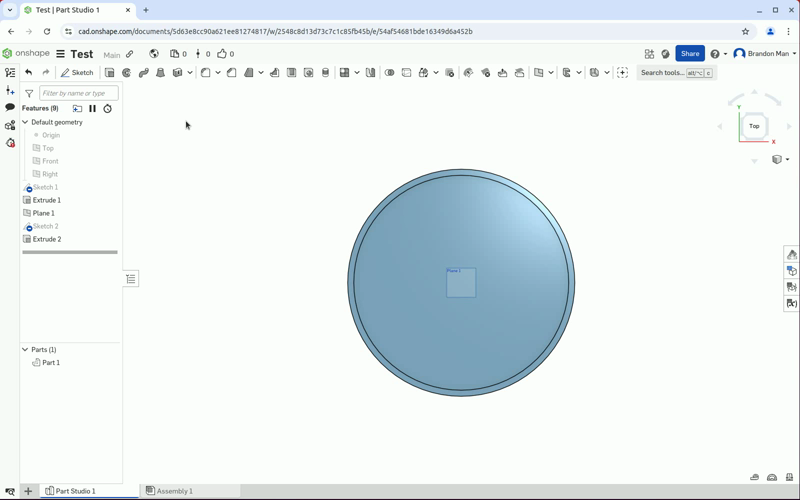
key(shift+h)
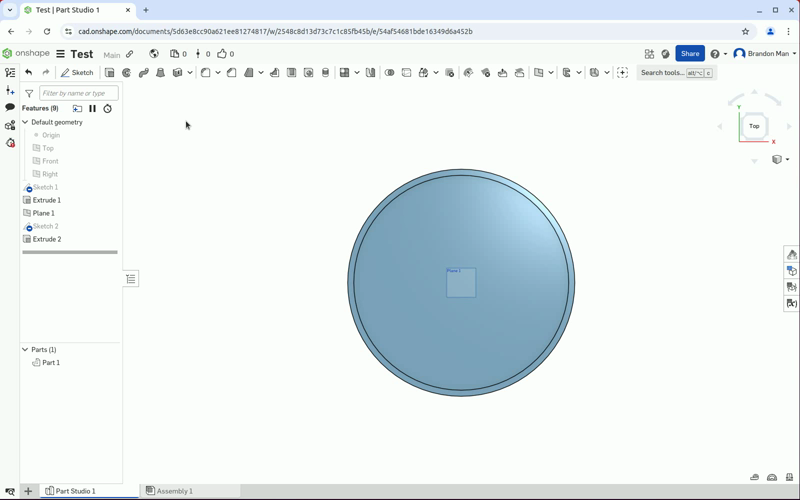
key(shift+h)
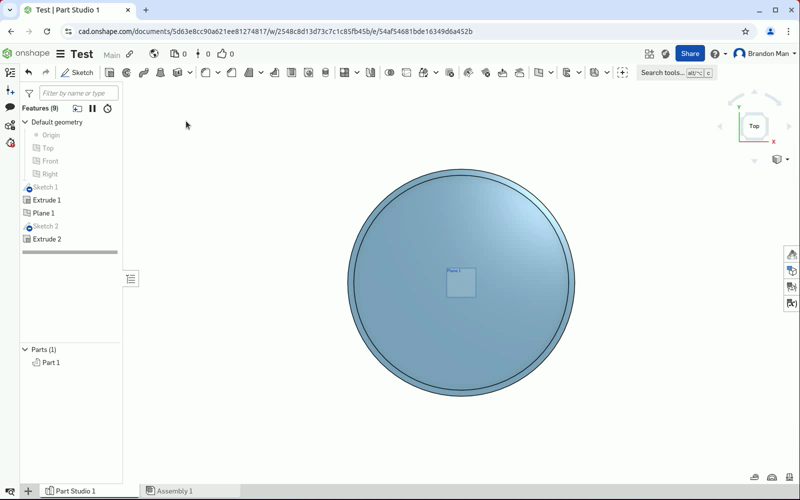
key(shift+7)
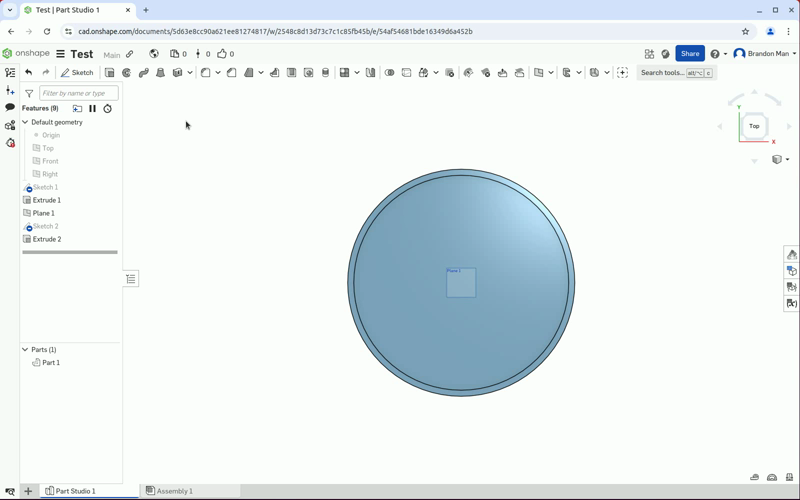
key(up, 3)
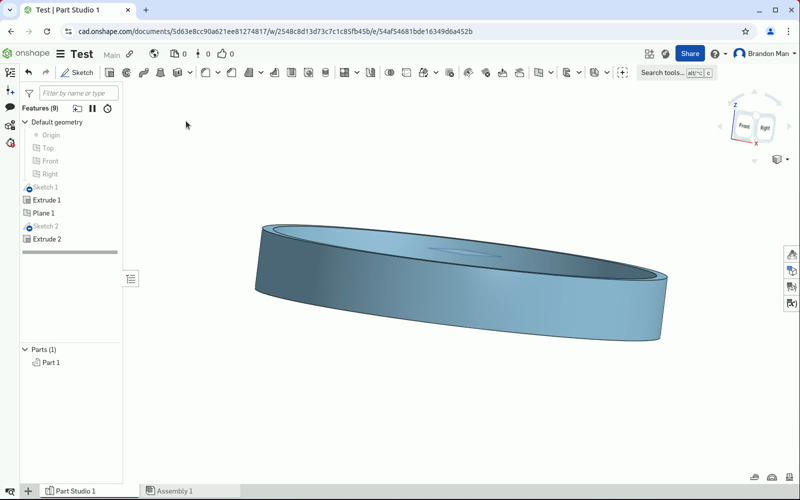
key(left, 3)
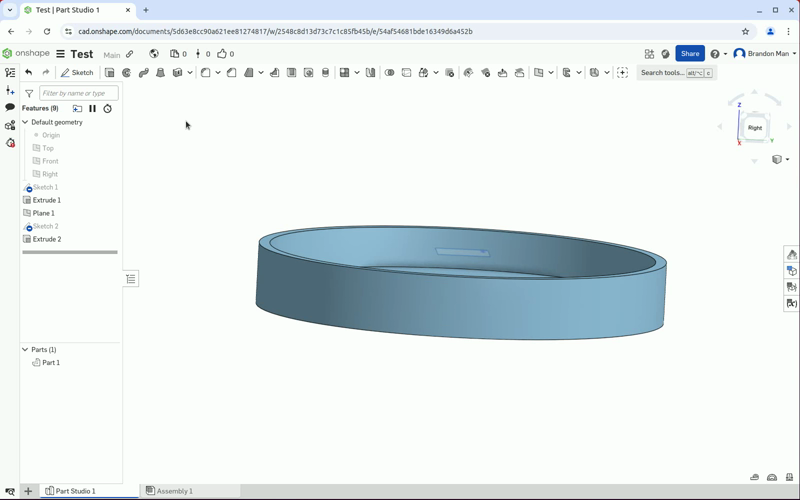
key(right, 3)
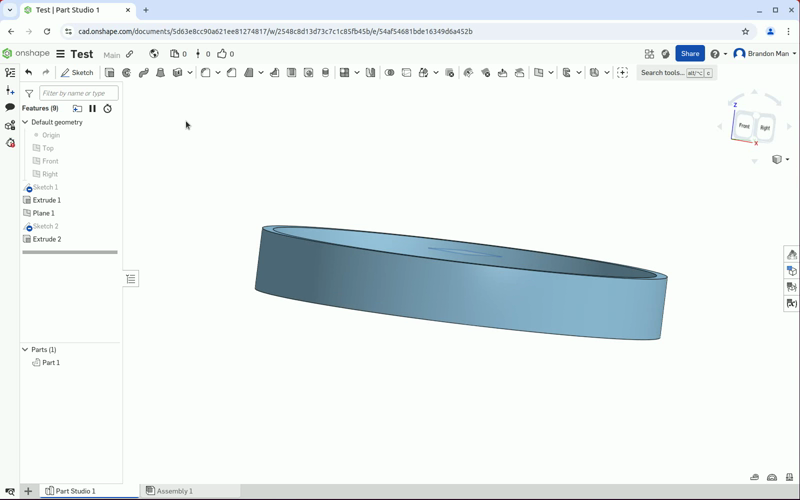
key(down, 3)
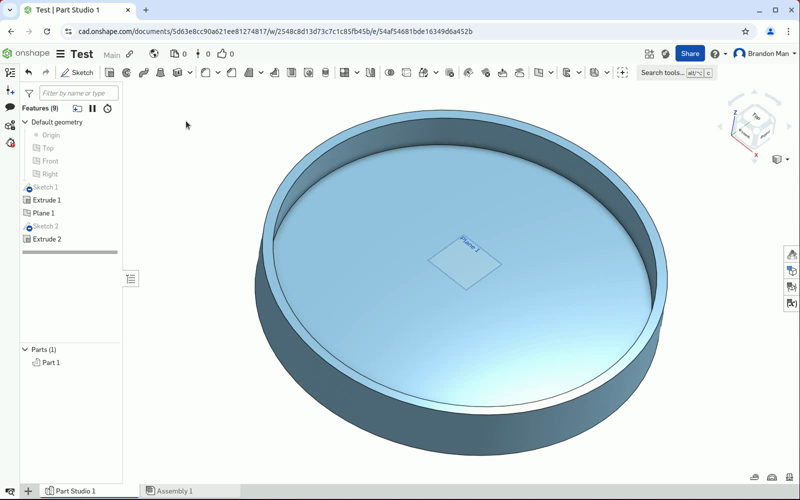
mouse_move(73, 189)
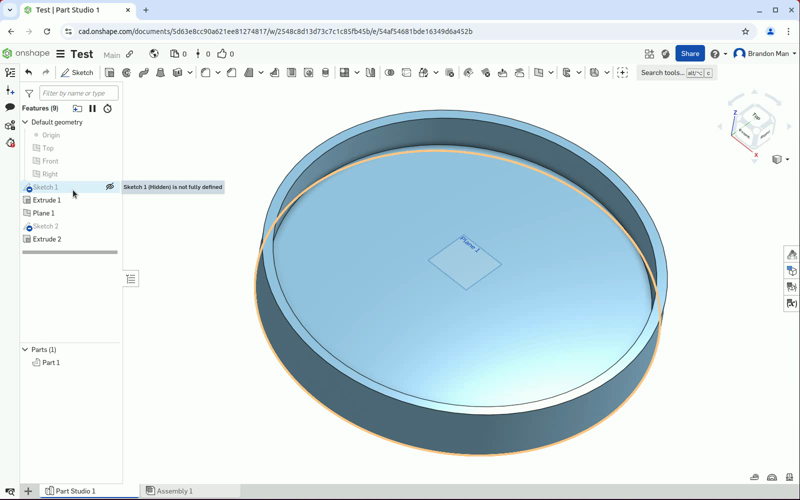
click(73, 189)